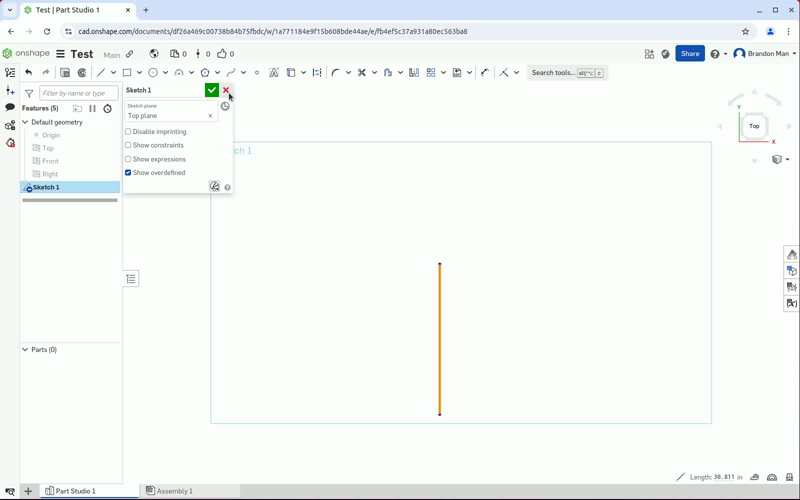
key(shift+h)
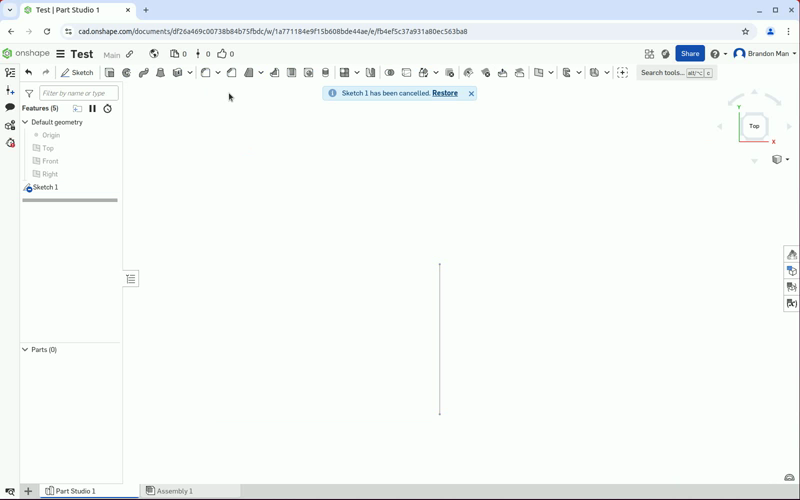
key(shift+s)
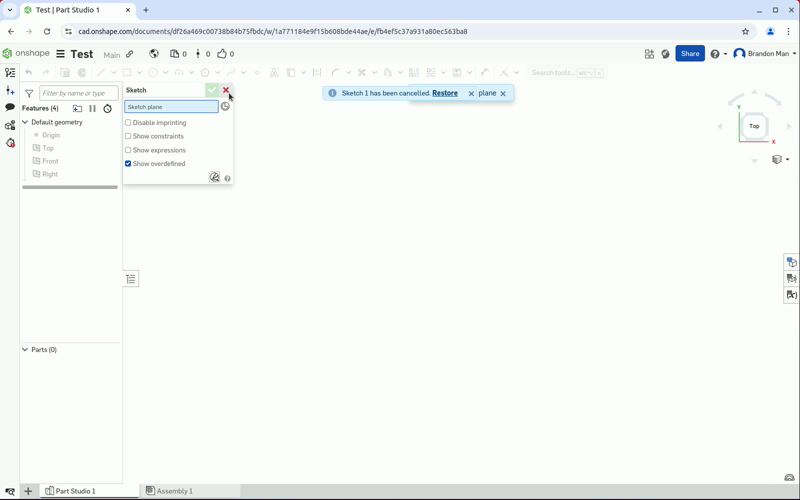
mouse_move(73, 150)
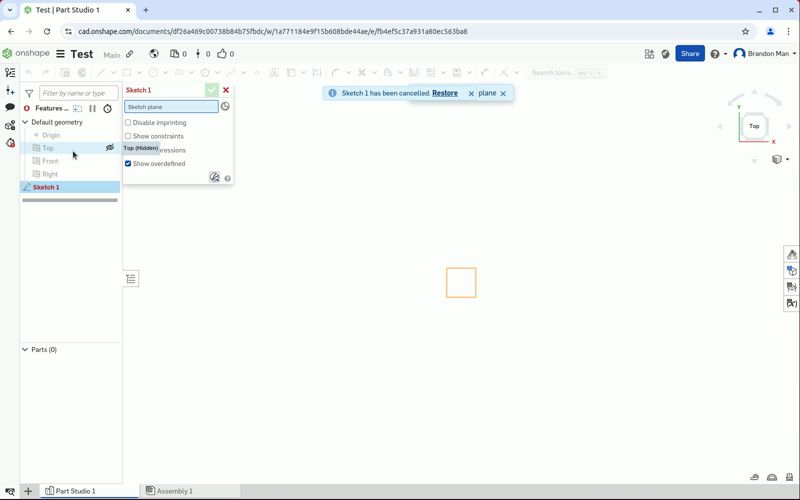
click(73, 150)
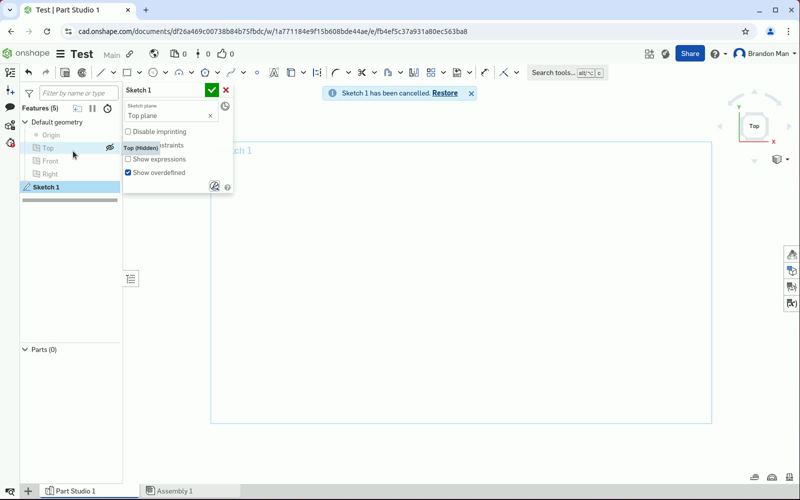
mouse_move(73, 352)
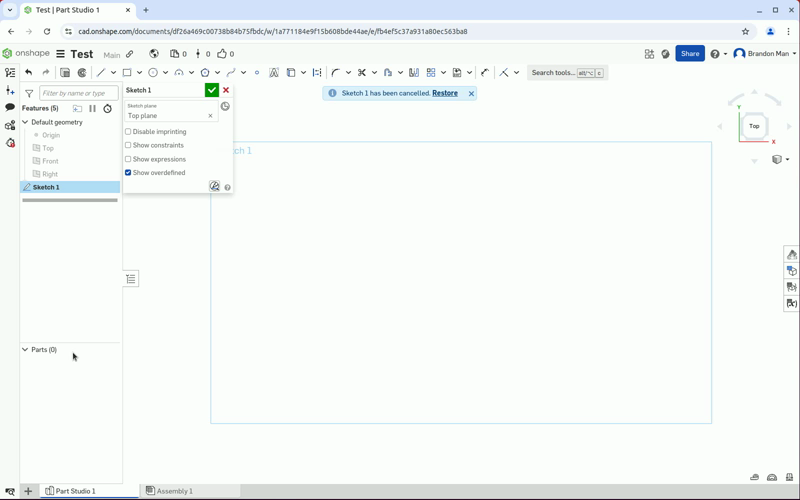
key(y)
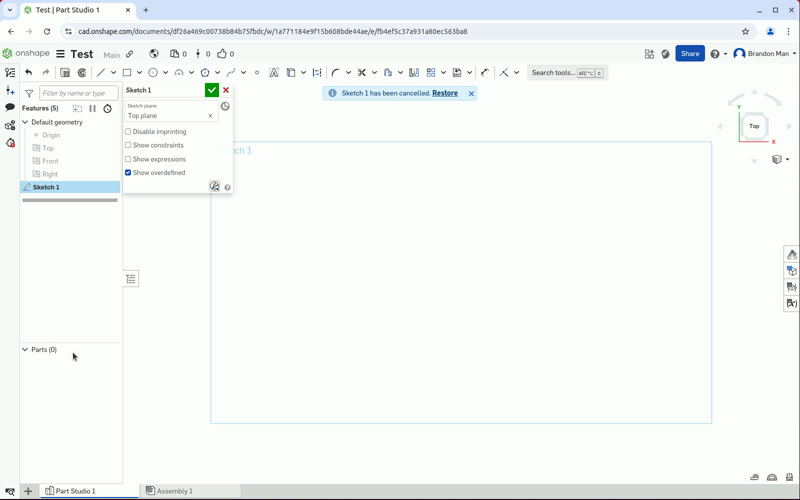
key(c)
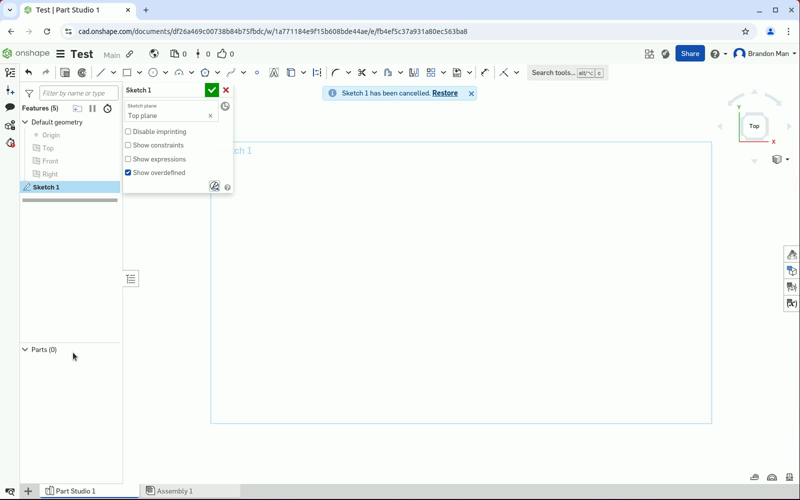
key_down(shift)
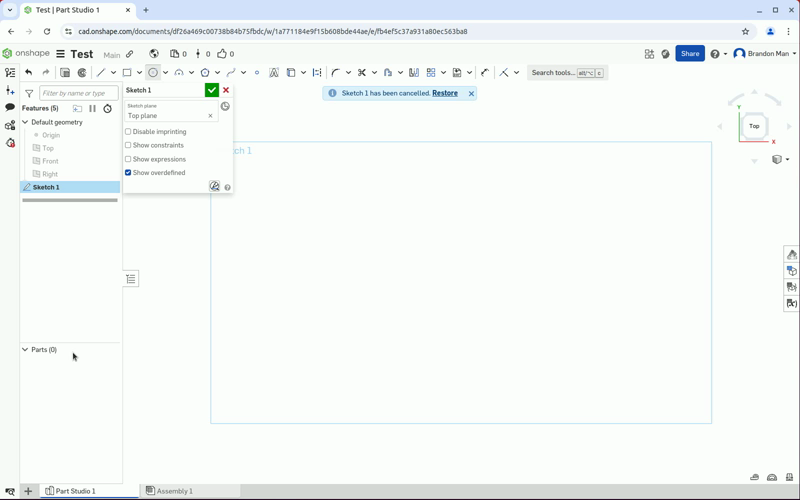
mouse_move(460, 282)
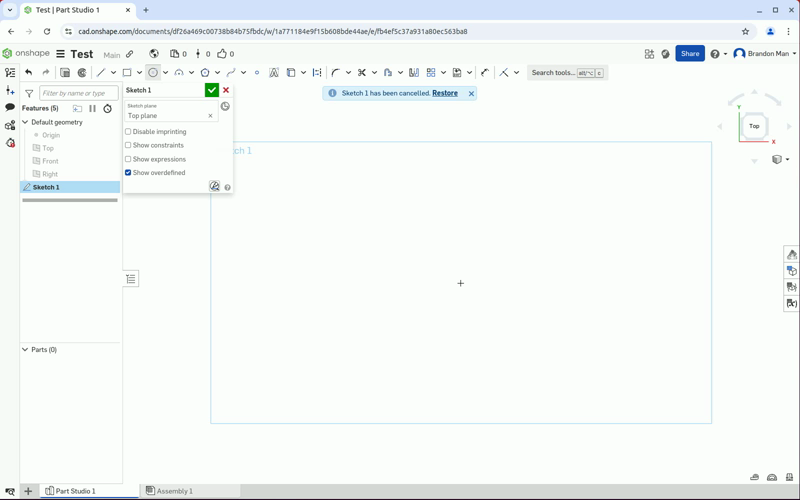
click(460, 282)
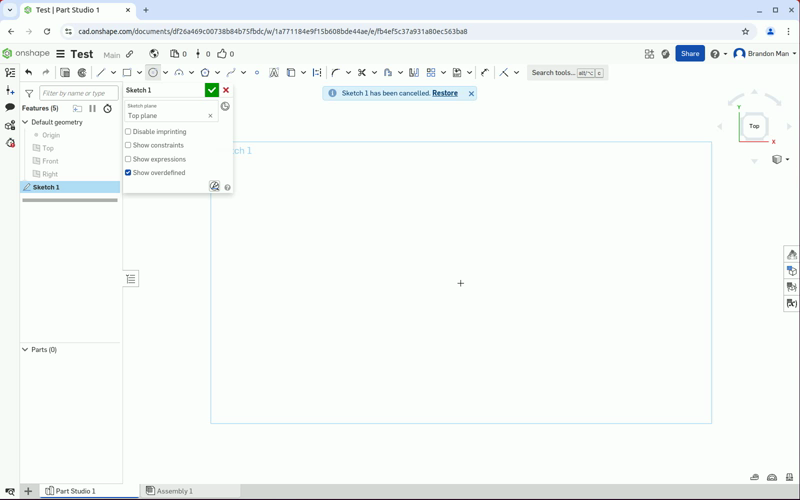
key_up(shift)
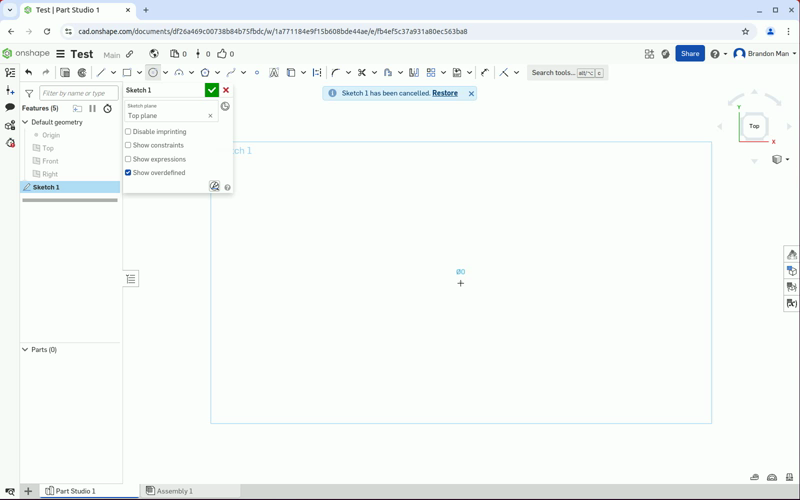
mouse_move(519, 282)
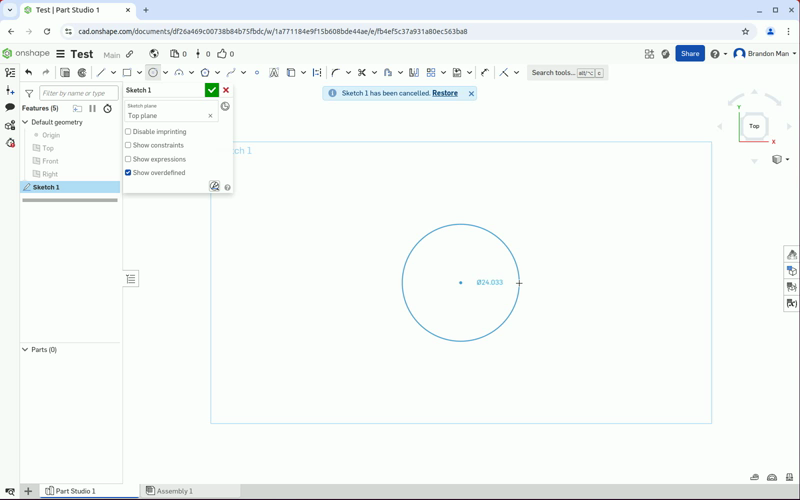
click(519, 282)
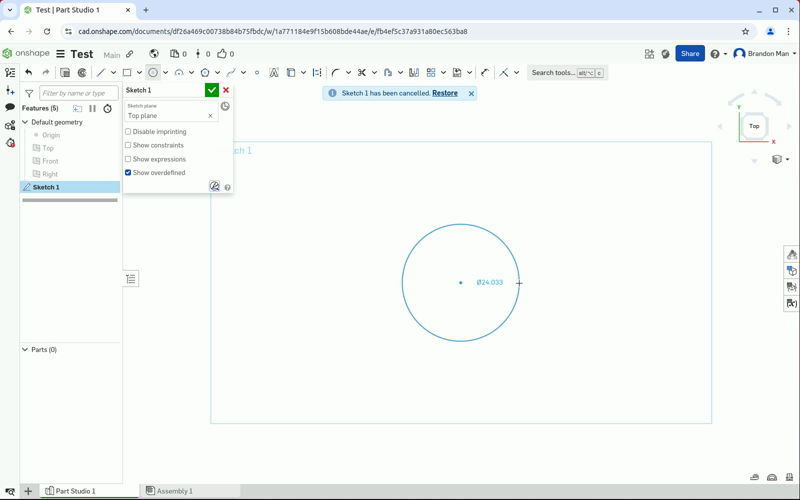
key(esc)
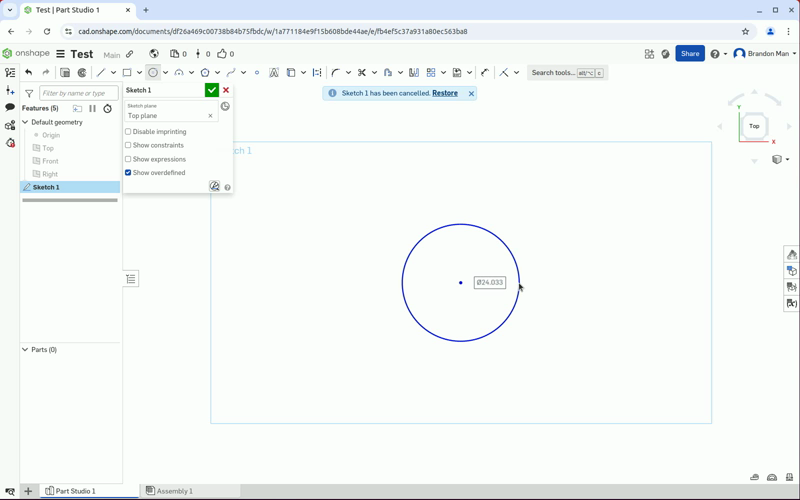
mouse_move(492, 258)
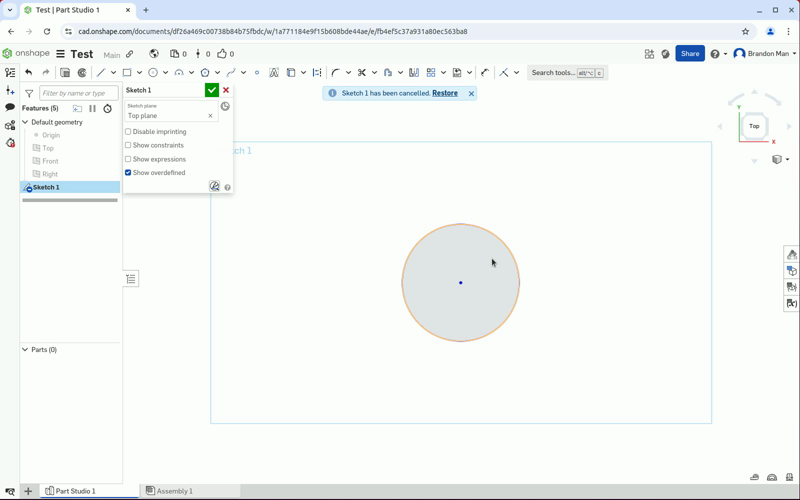
click(492, 258)
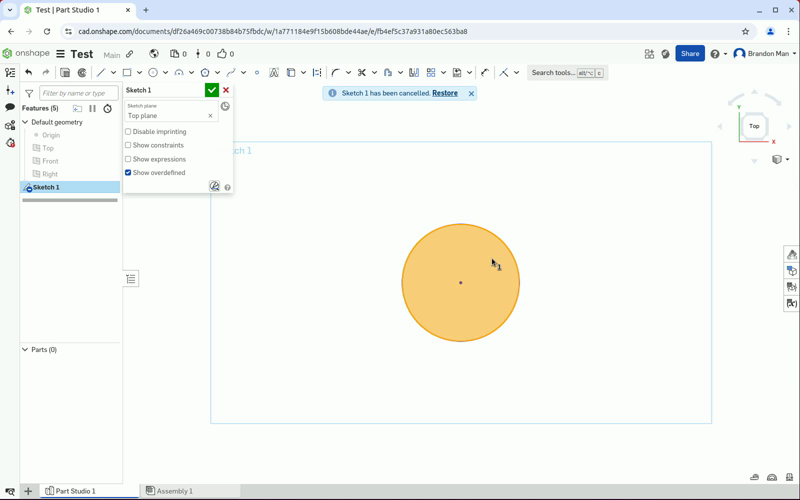
mouse_move(73, 352)
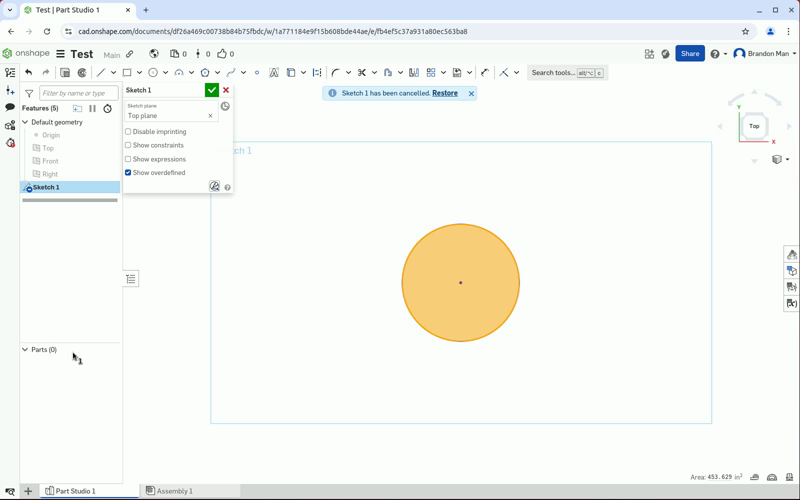
key(shift+y)
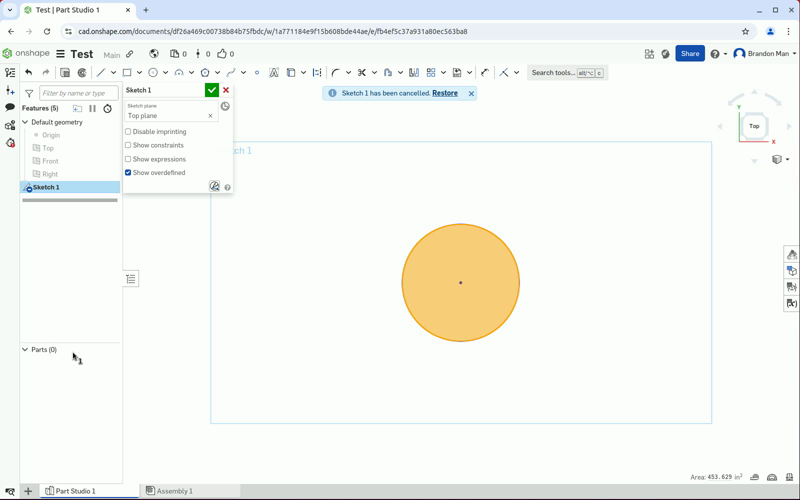
key(shift+e)
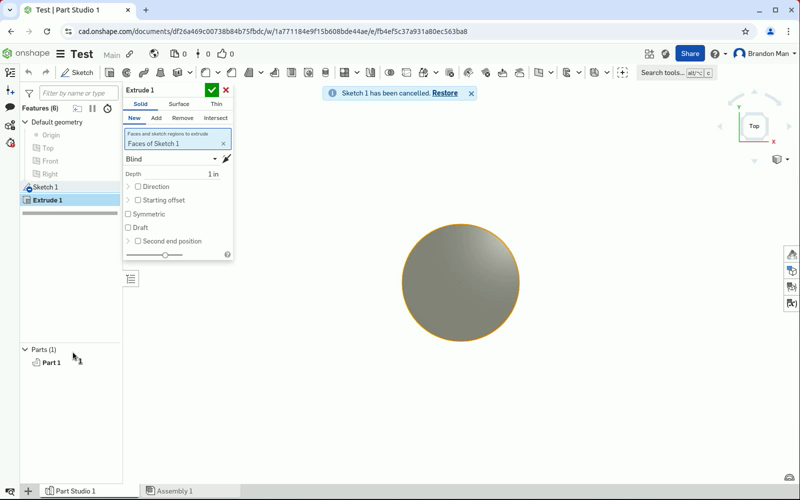
mouse_move(143, 106)
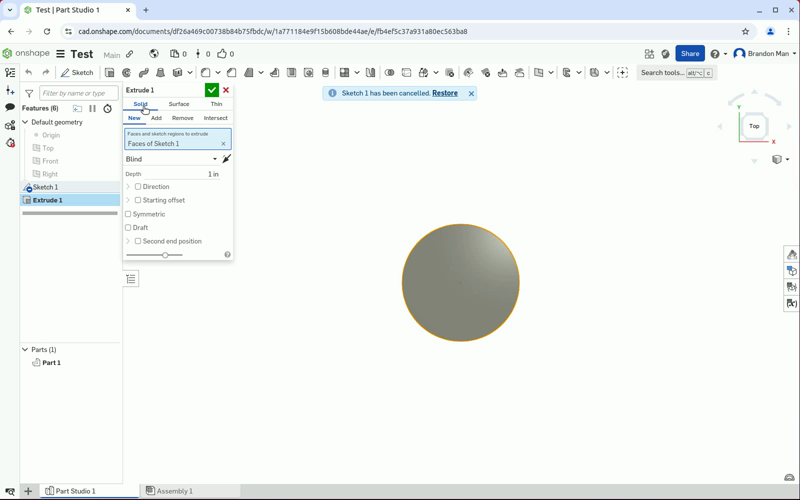
click(143, 106)
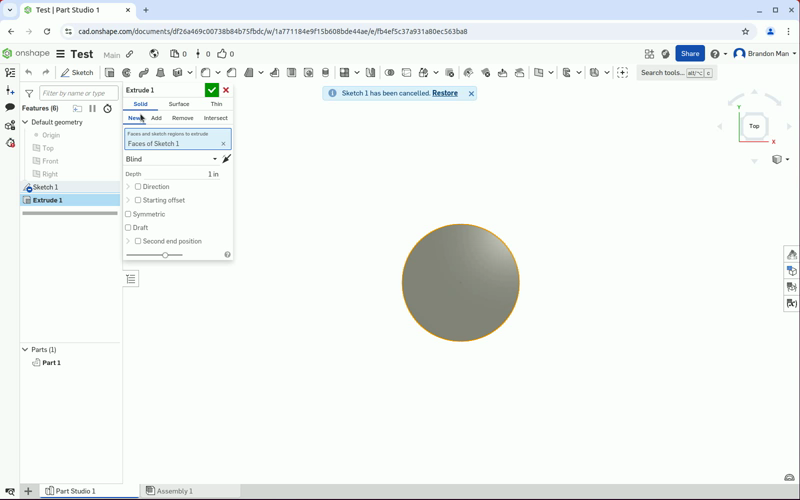
mouse_move(137, 120)
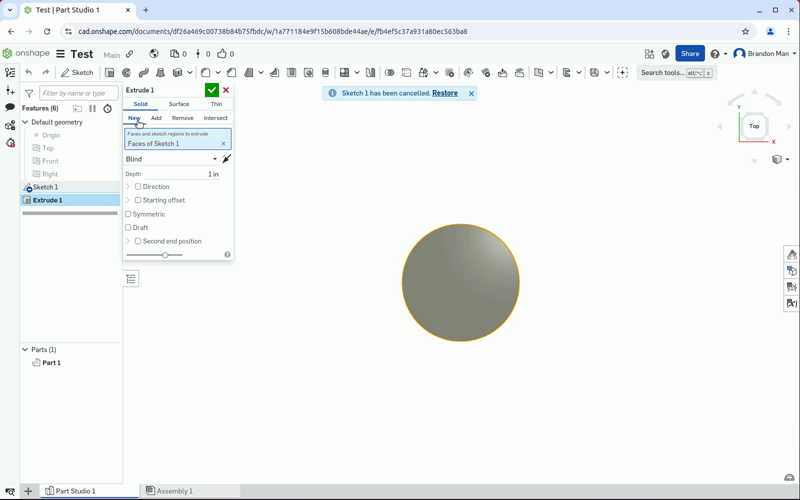
click(137, 120)
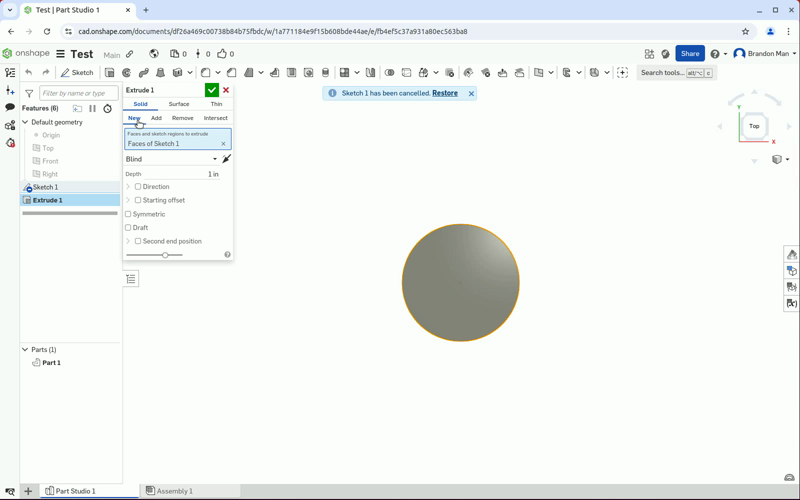
key(tab, 4)
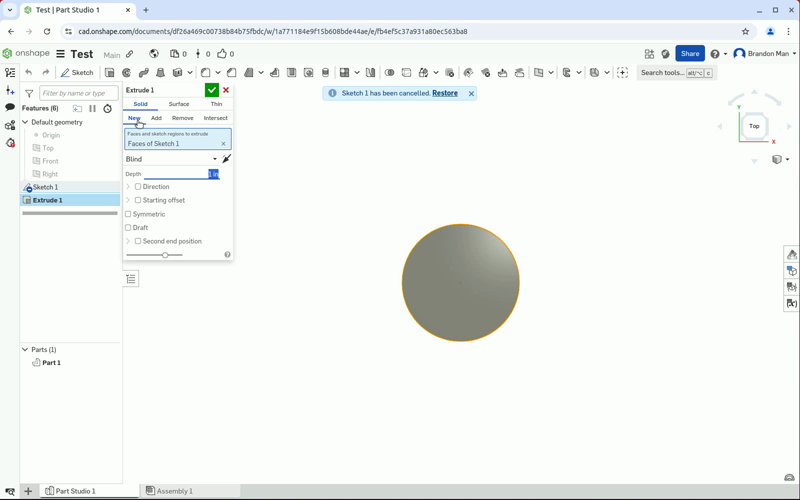
text(4.092)
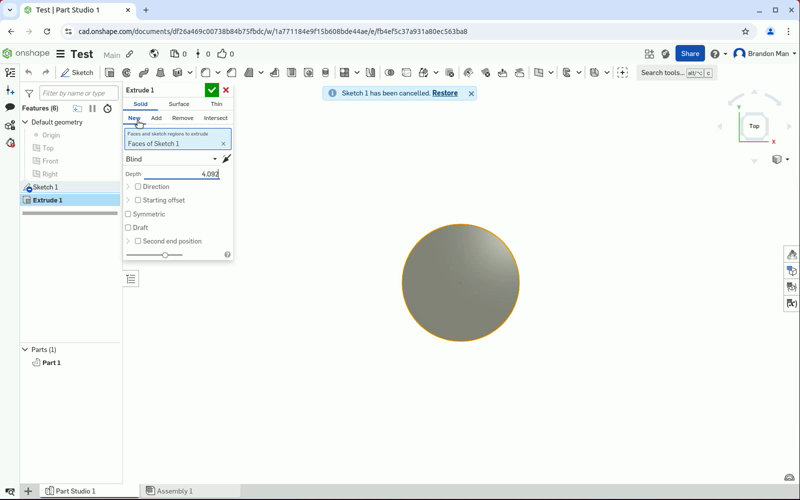
key(enter)
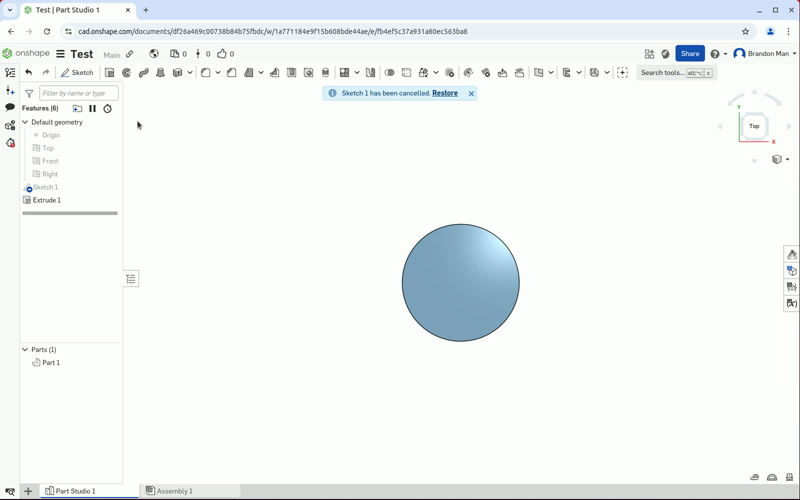
key(shift+h)
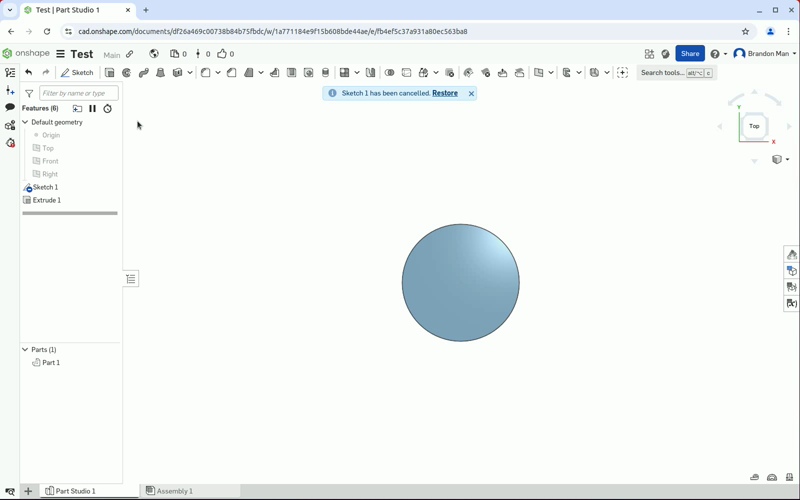
key(shift+h)
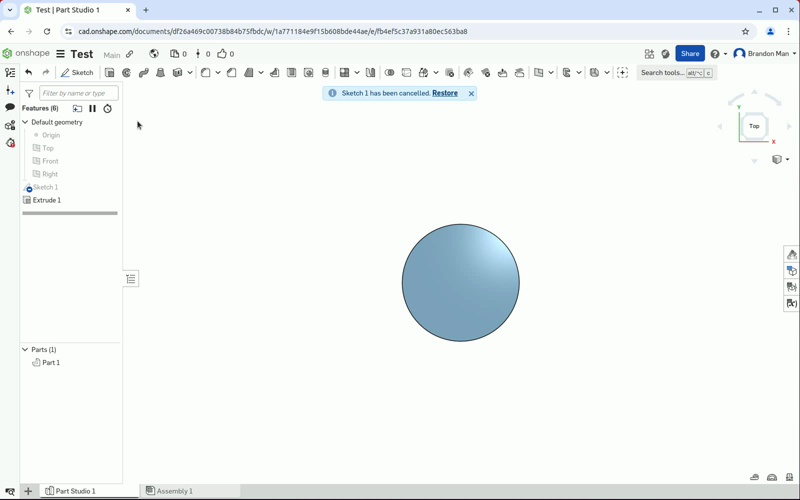
mouse_move(73, 189)
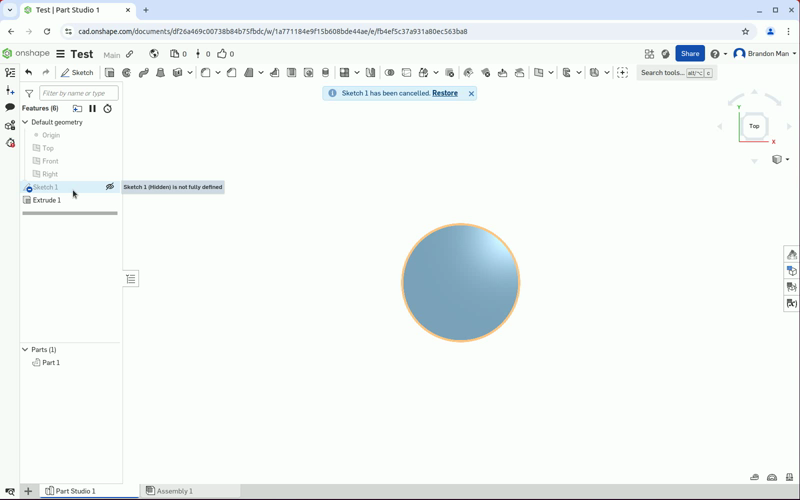
click(73, 189)
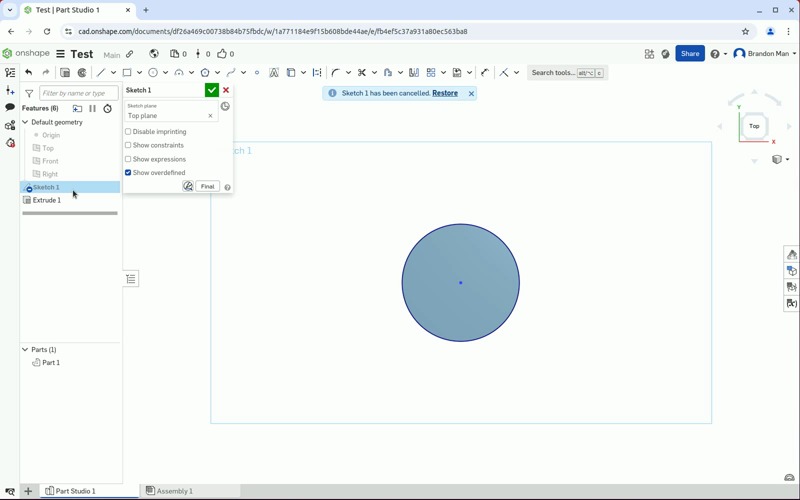
mouse_move(229, 92)
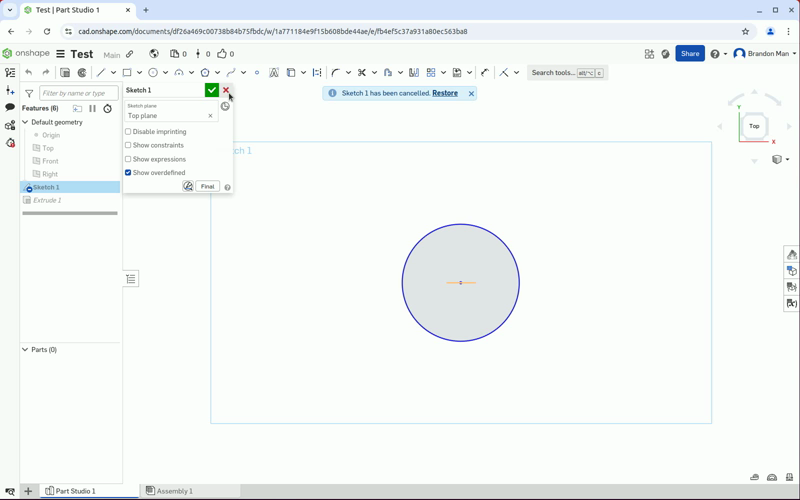
click(229, 92)
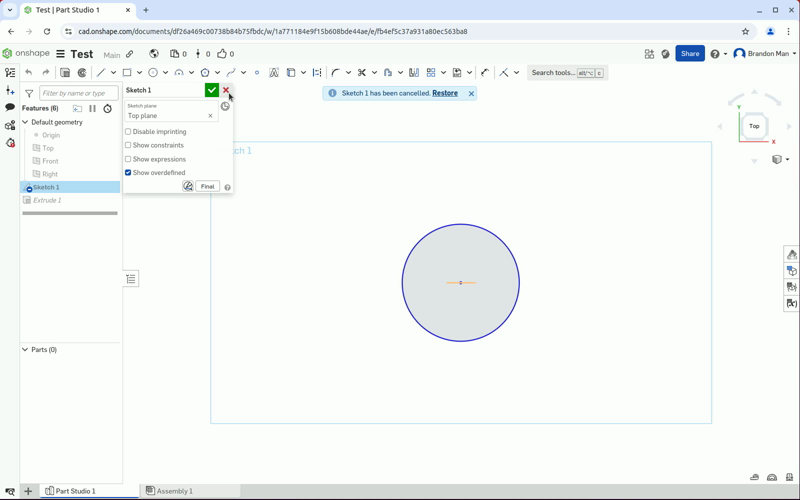
key(shift+s)
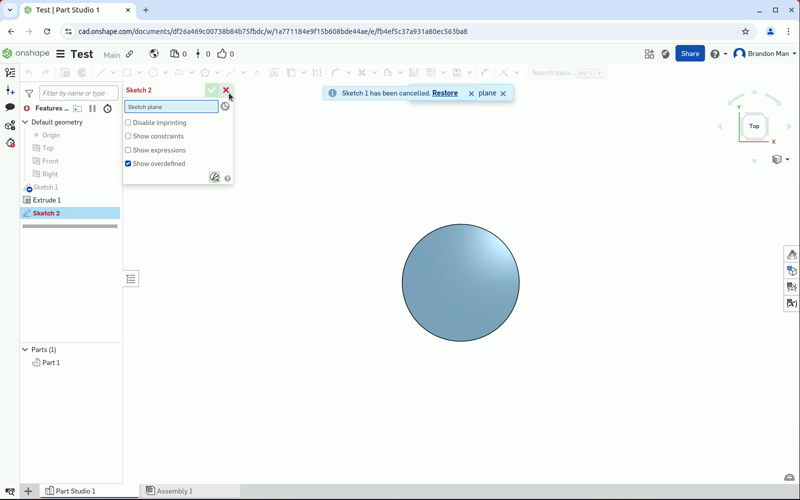
mouse_move(73, 150)
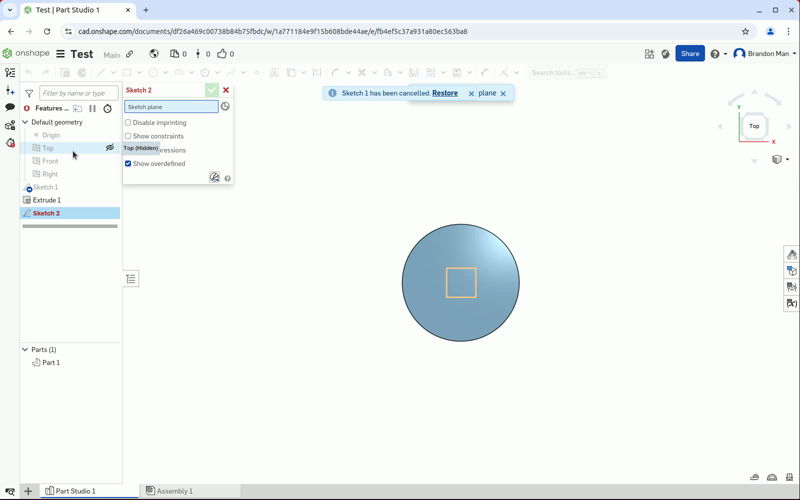
click(73, 150)
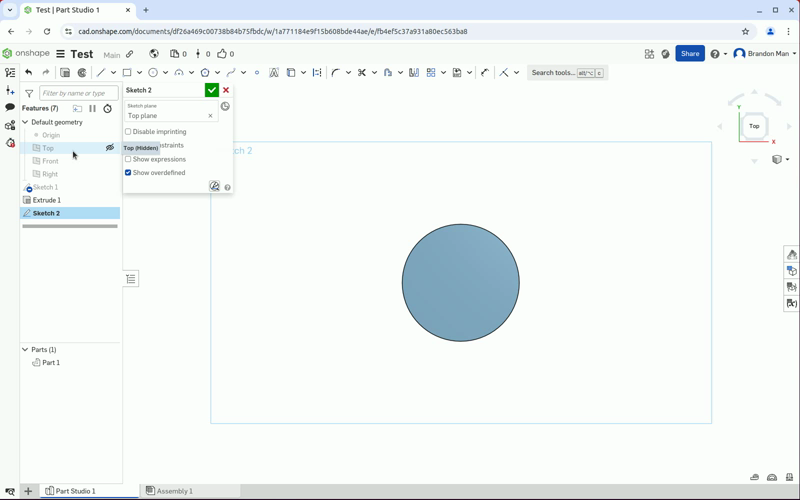
mouse_move(73, 352)
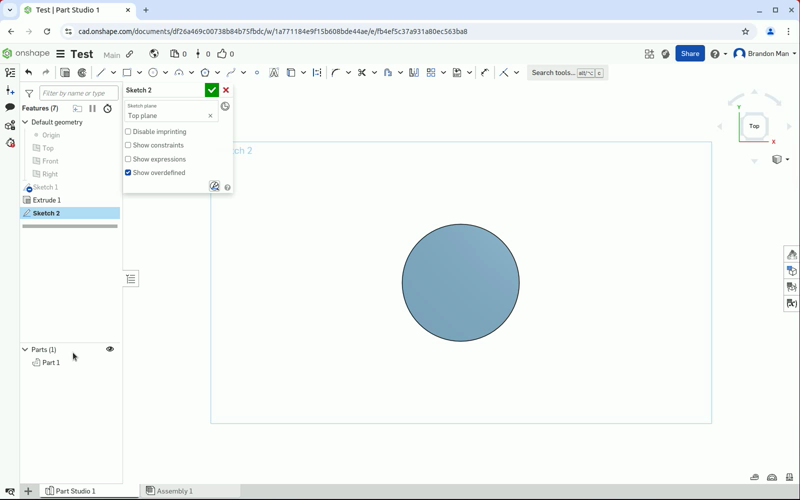
key(y)
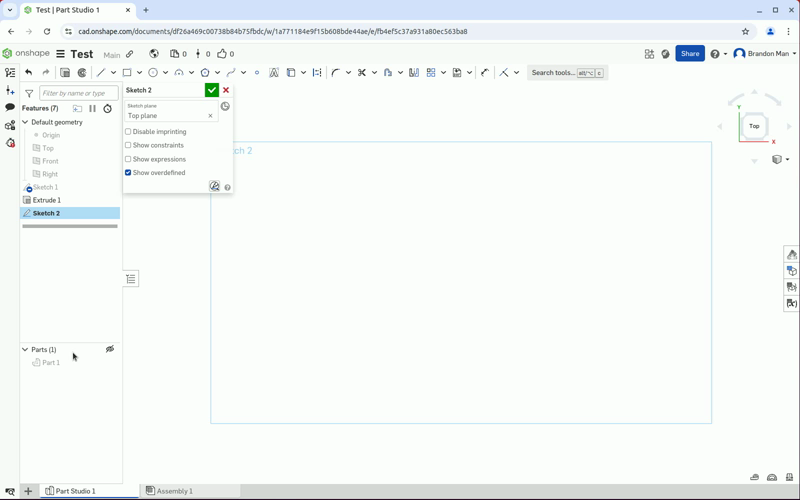
key(c)
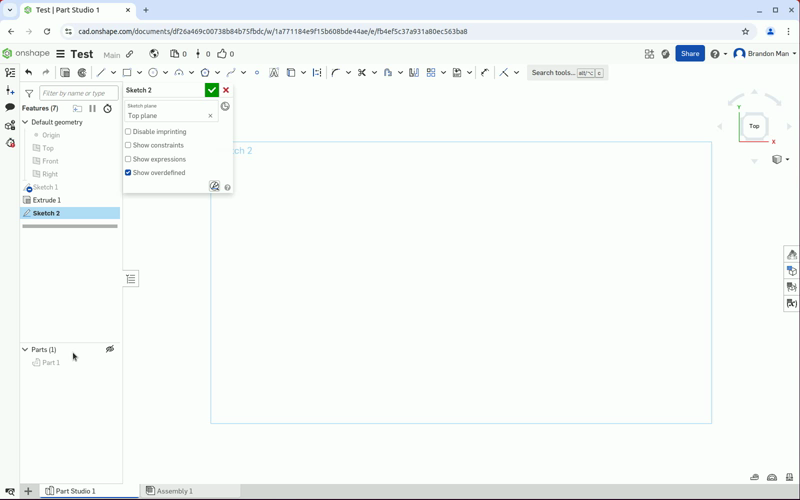
key_down(shift)
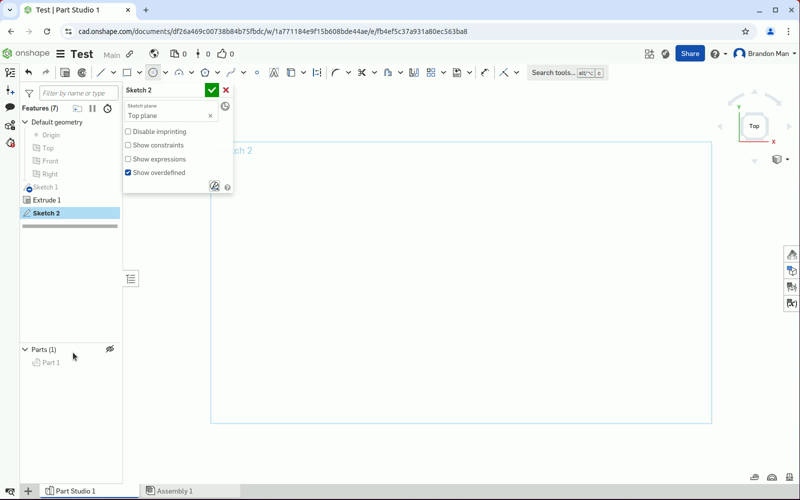
mouse_move(461, 282)
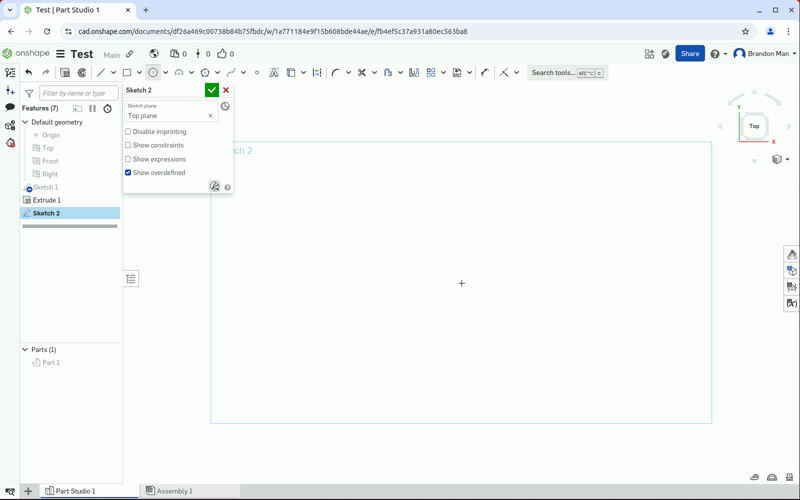
click(461, 282)
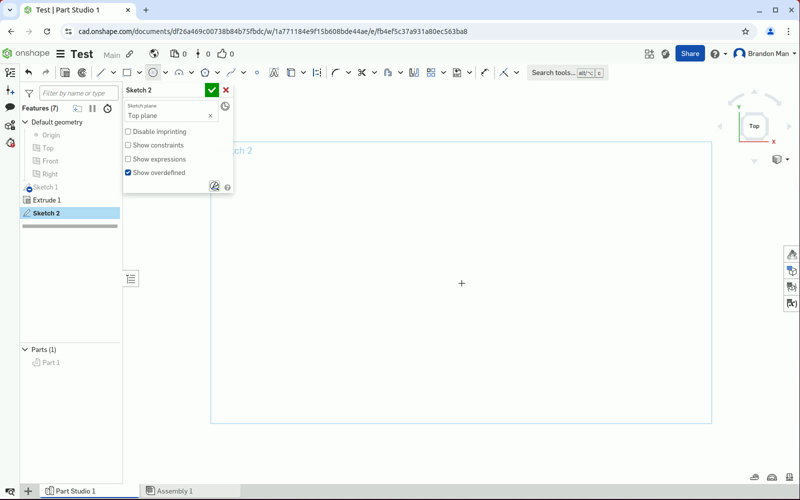
key_up(shift)
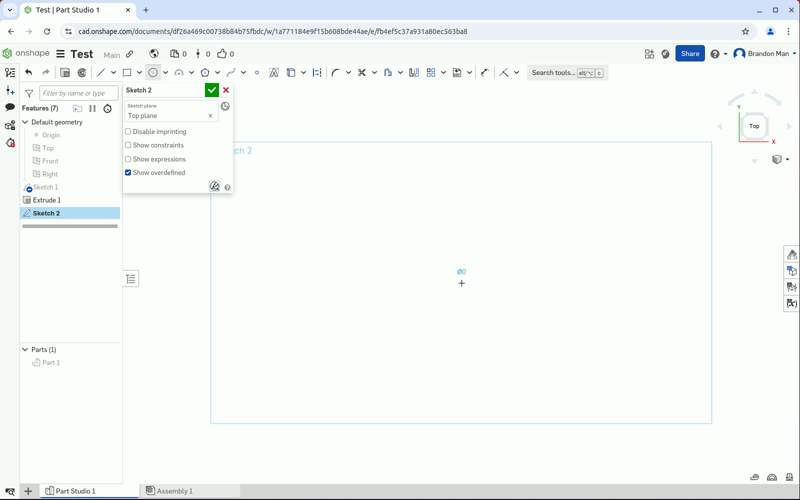
mouse_move(506, 282)
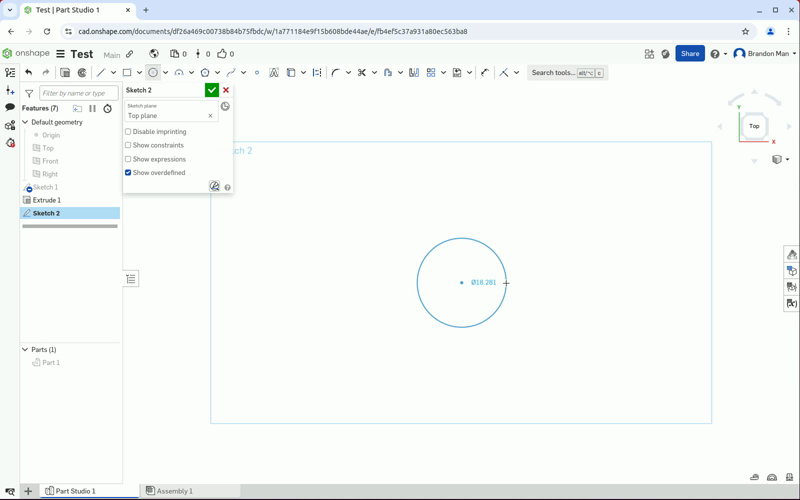
click(506, 282)
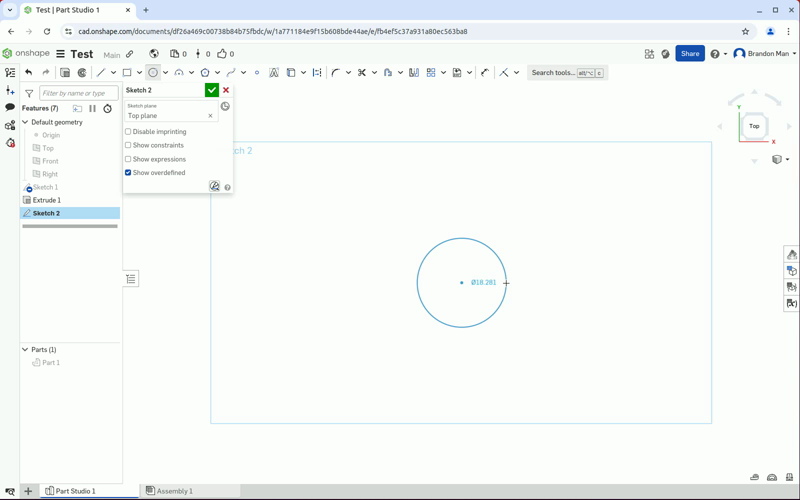
key(esc)
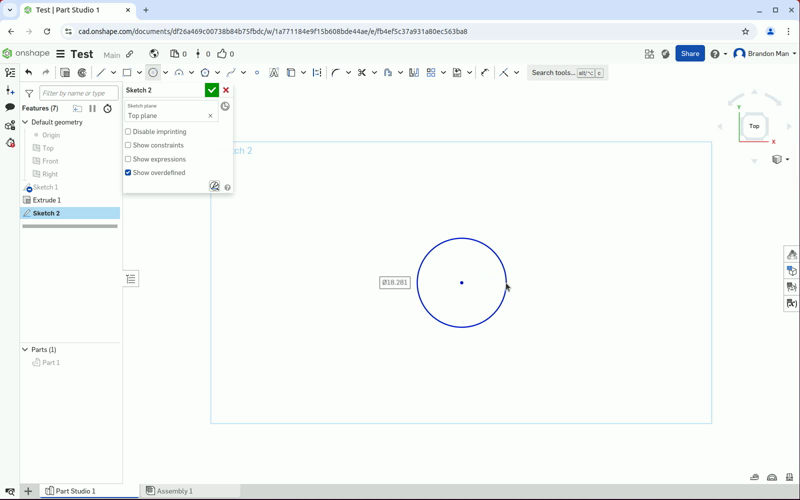
mouse_move(445, 275)
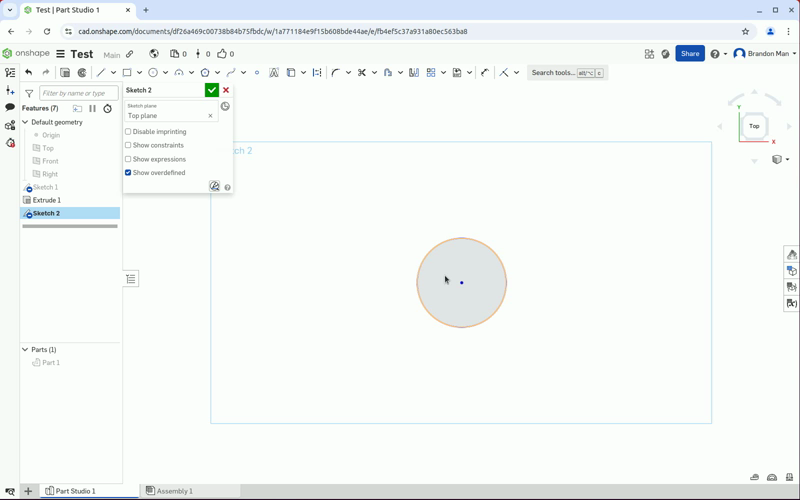
click(445, 275)
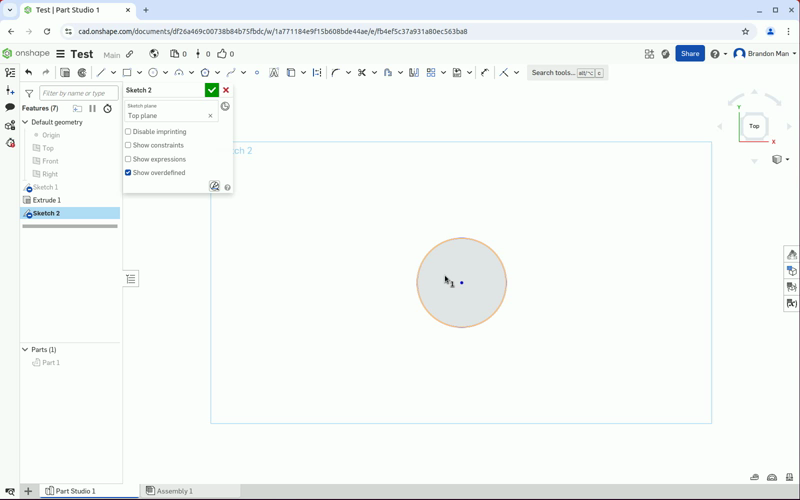
mouse_move(73, 352)
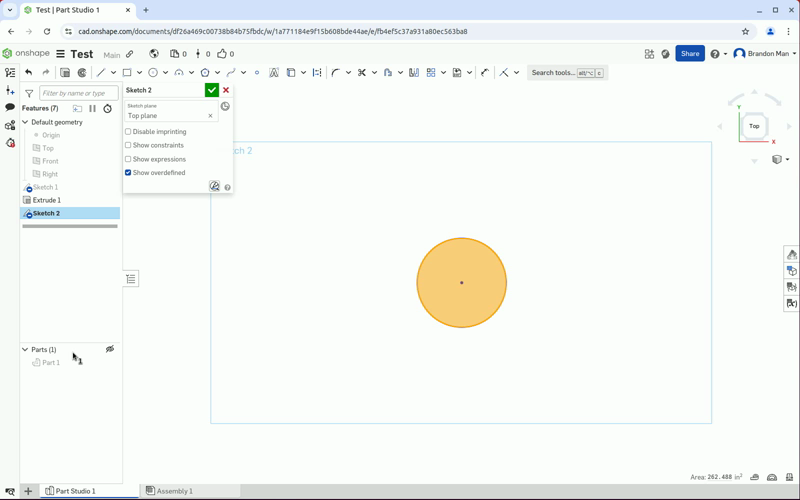
key(shift+y)
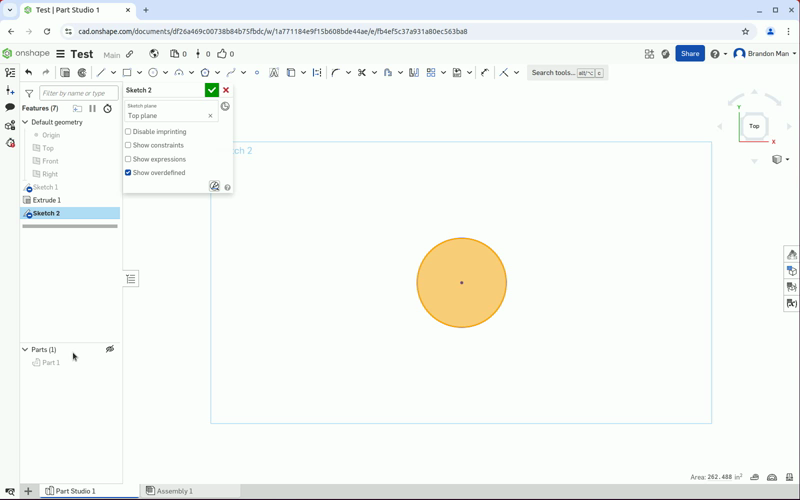
key(shift+e)
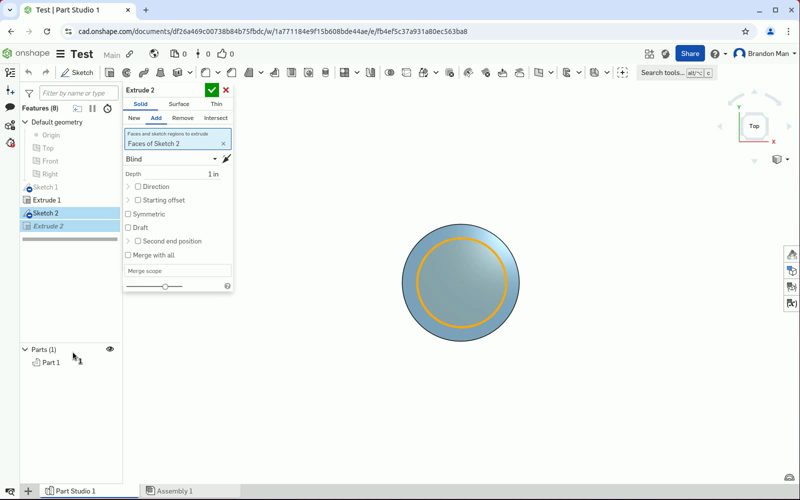
mouse_move(143, 106)
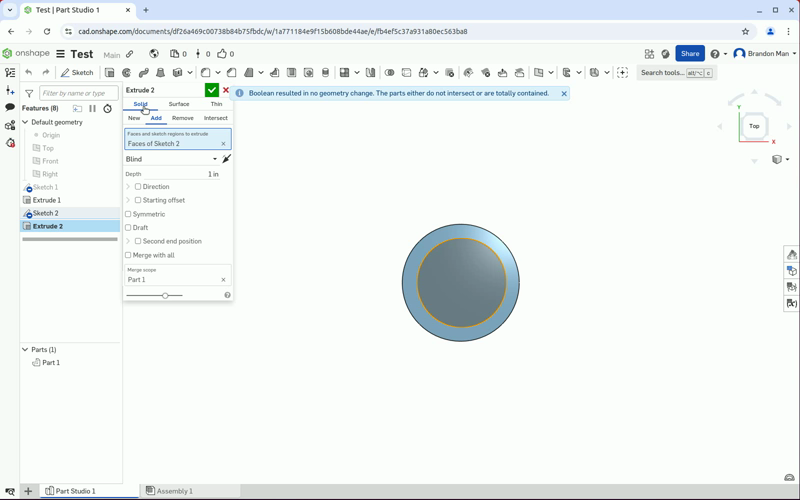
click(143, 106)
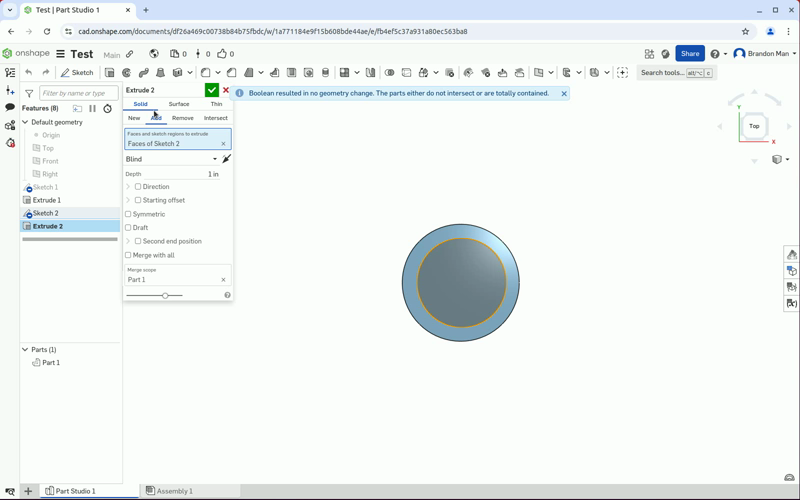
mouse_move(186, 120)
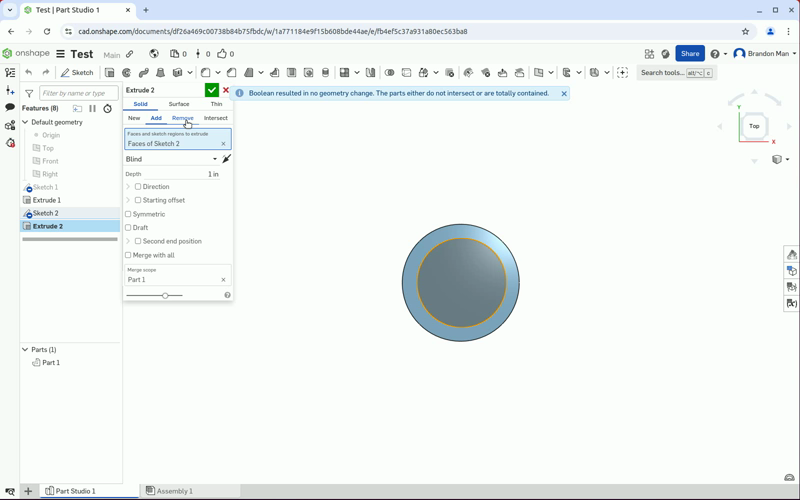
click(186, 120)
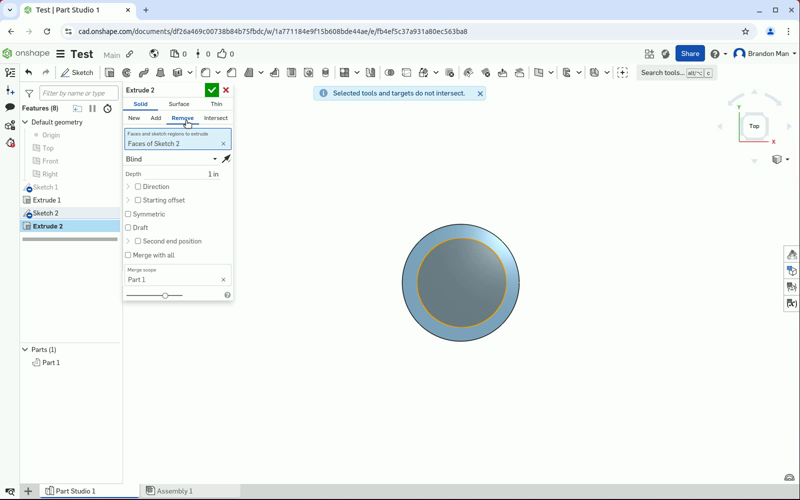
key(tab, 4)
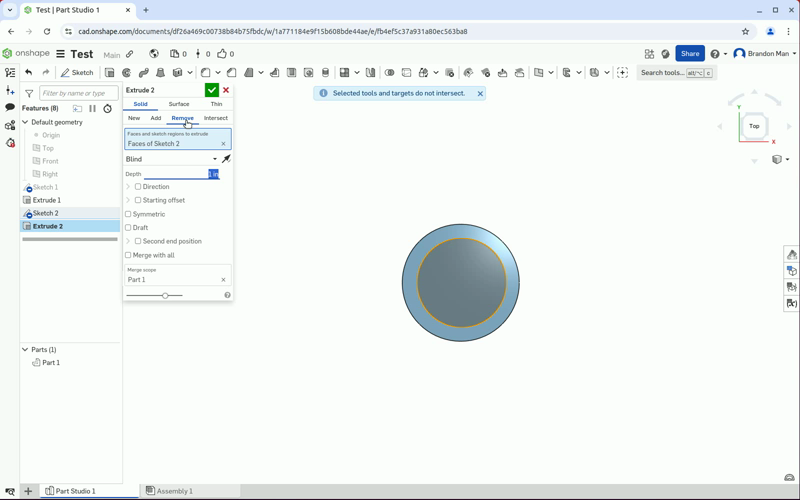
text(23.108)
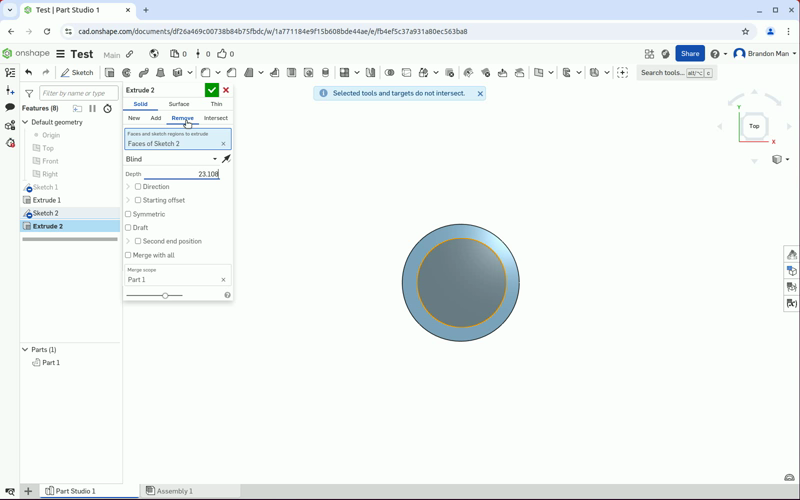
key(tab, 6)
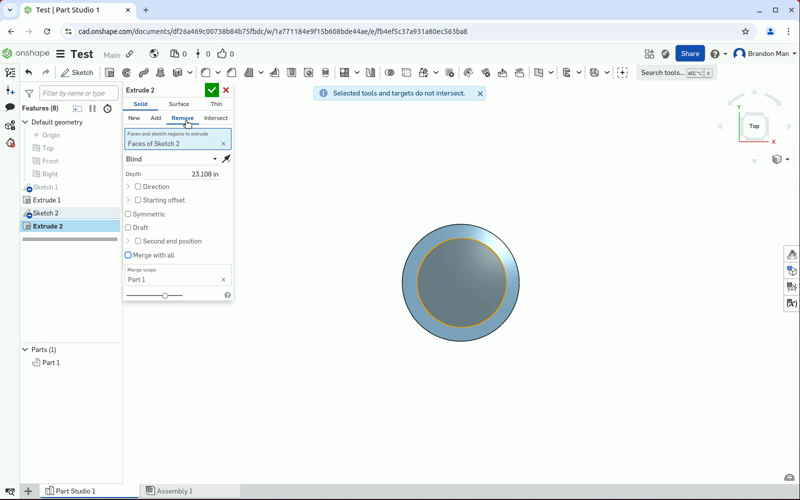
key(space)
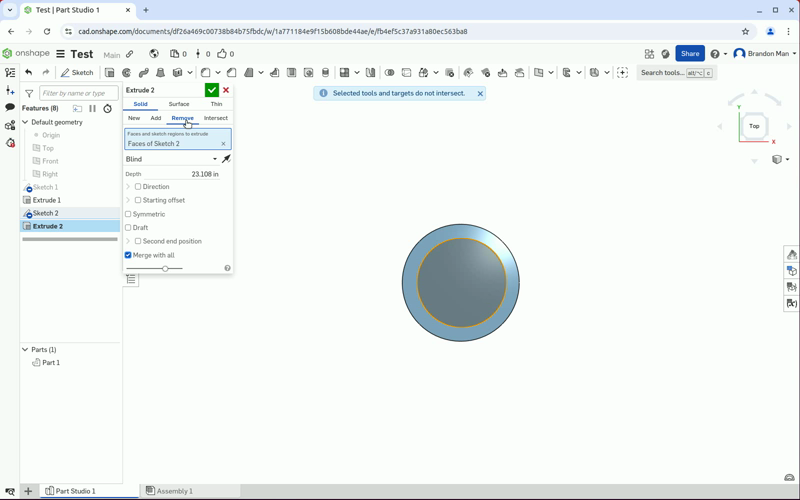
key(enter)
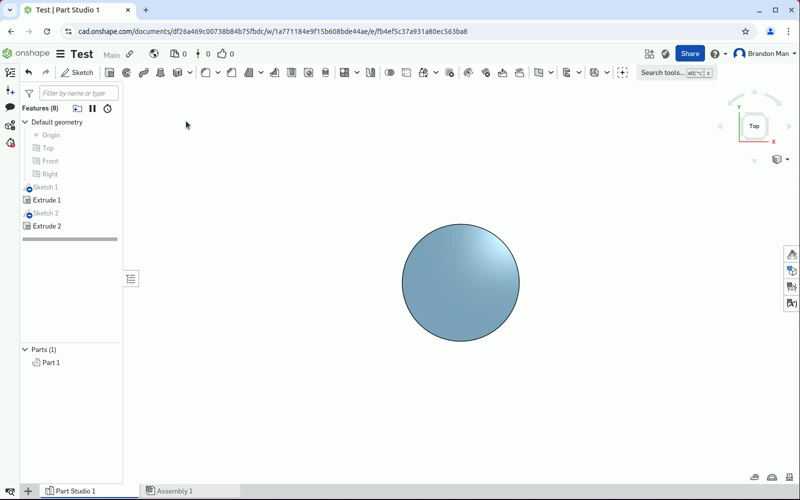
key(shift+h)
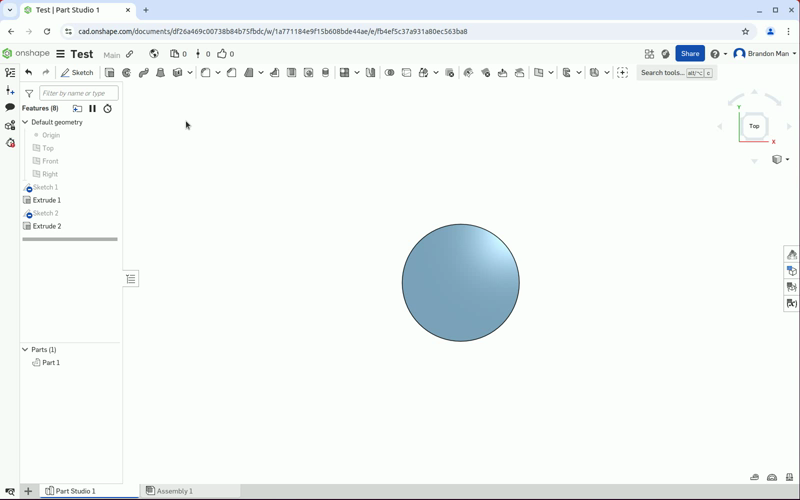
key(shift+h)
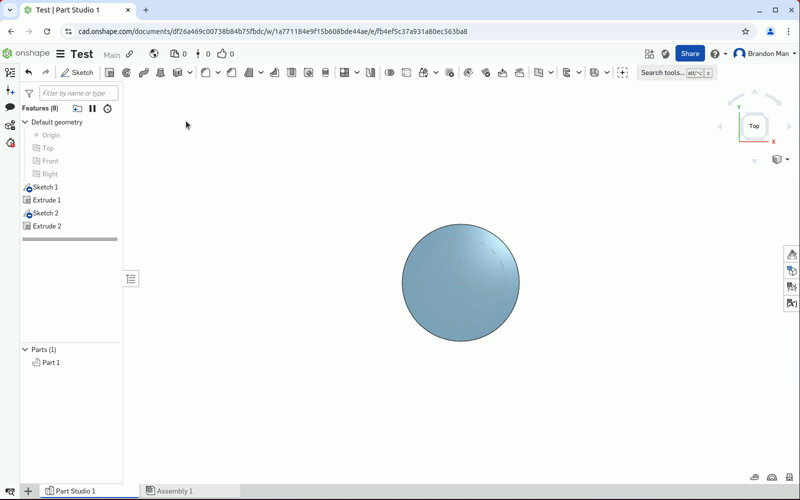
key(shift+7)
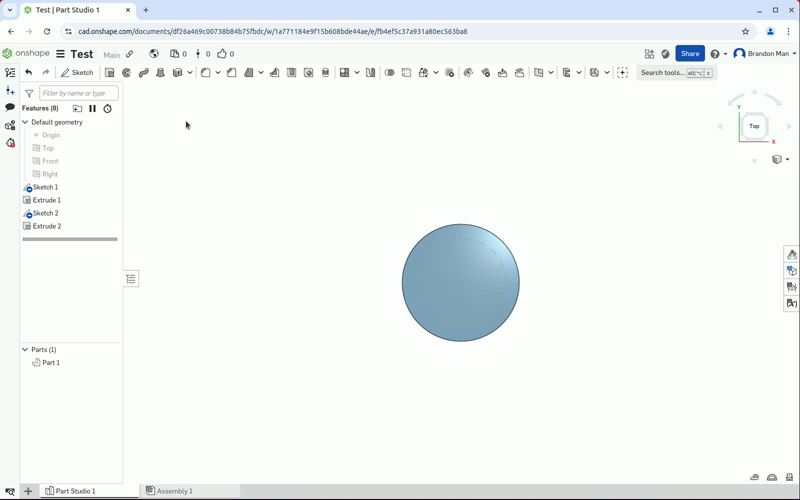
key(up, 3)
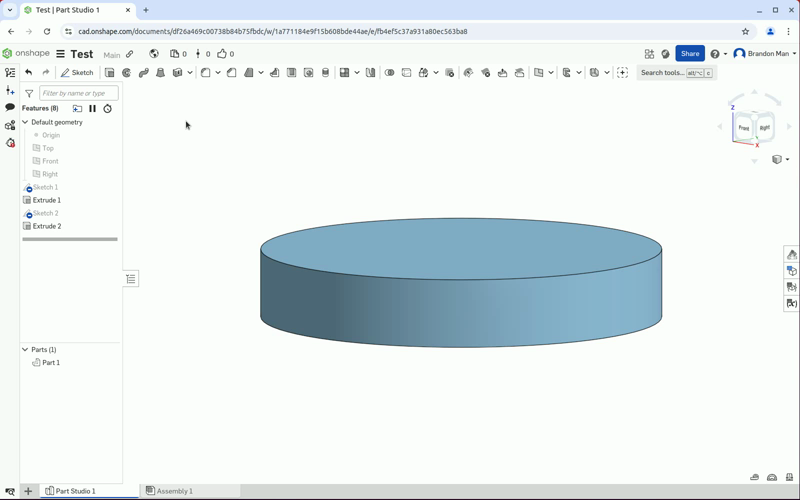
key(left, 3)
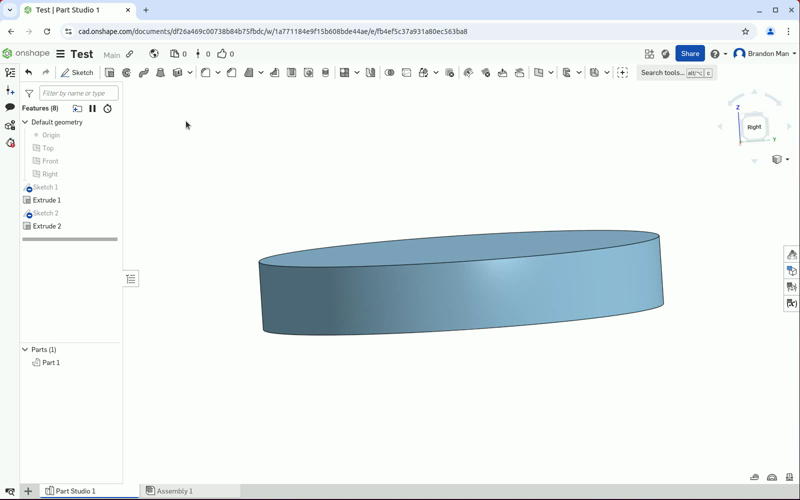
key(right, 3)
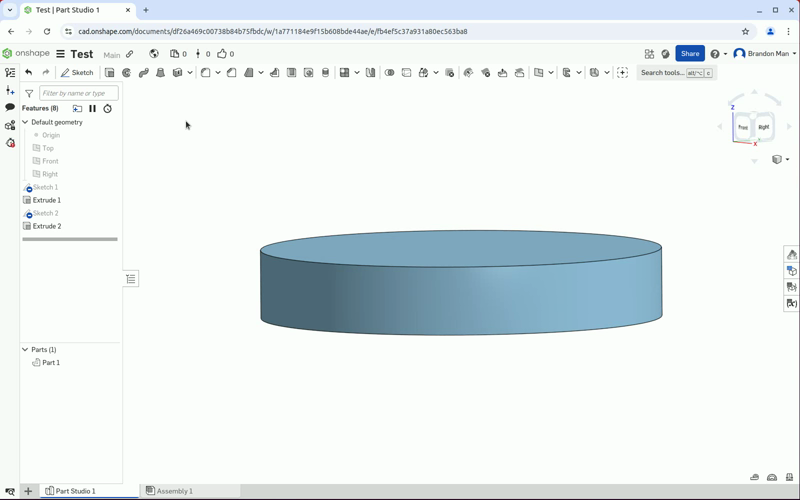
key(down, 3)
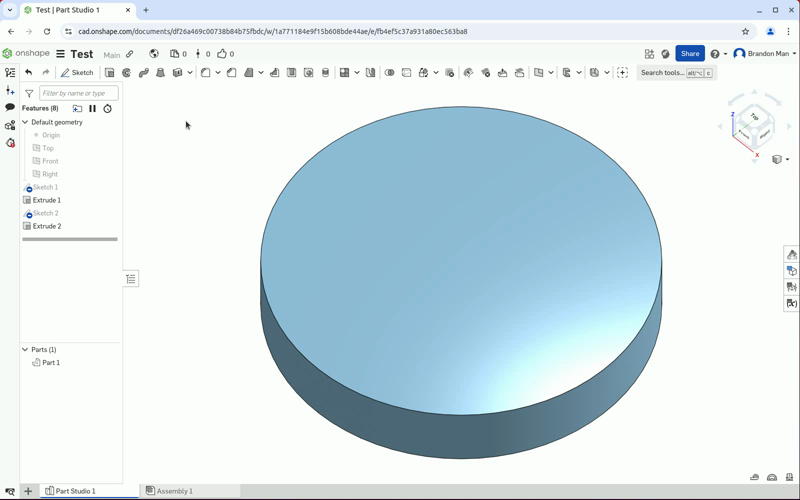
mouse_move(73, 189)
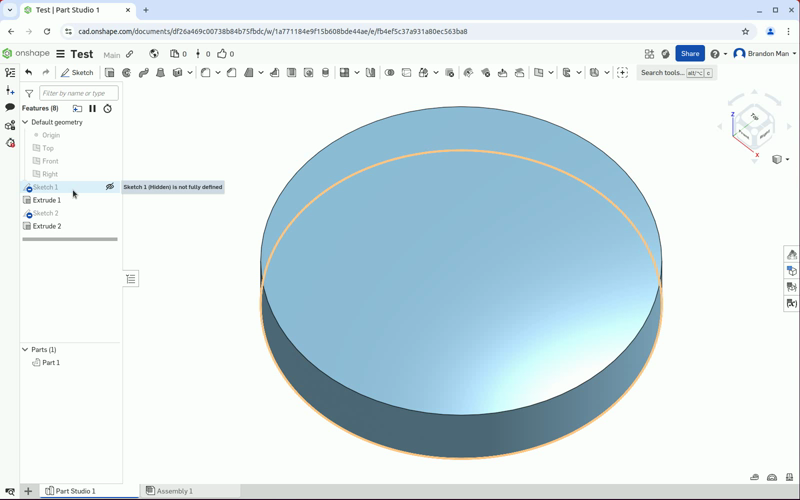
click(73, 189)